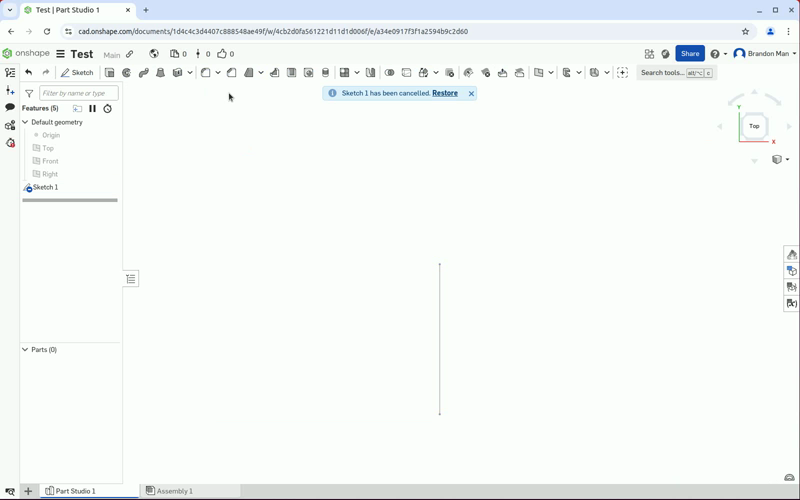
key(shift+h)
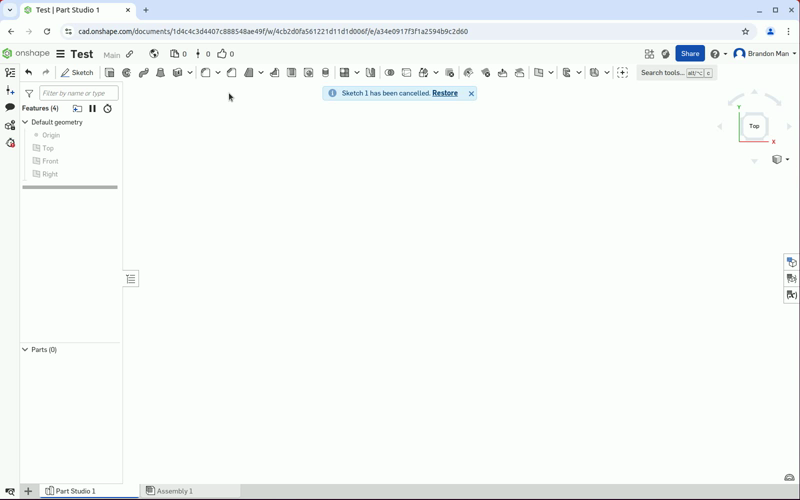
mouse_move(73, 352)
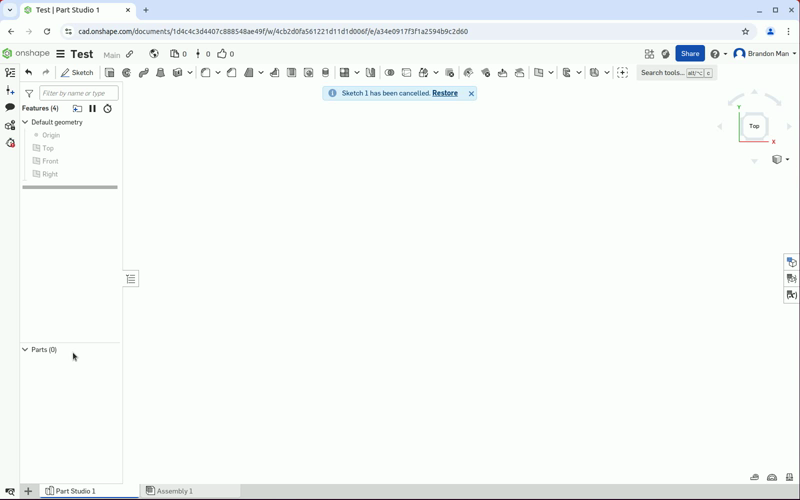
key(y)
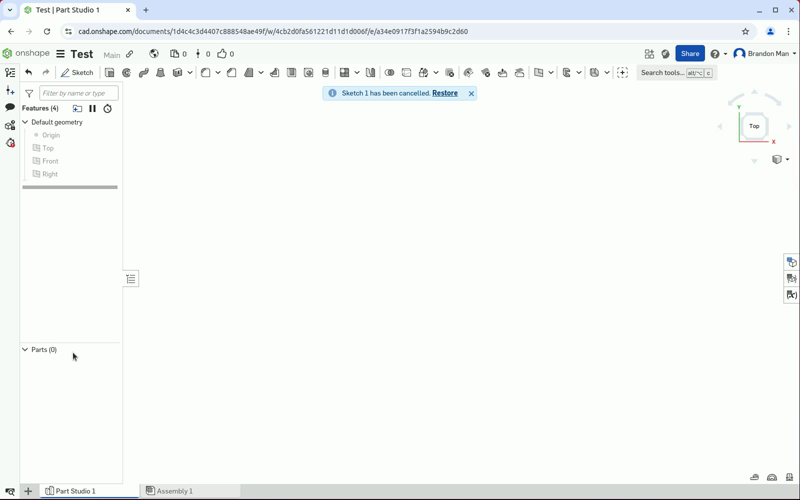
key(shift+p)
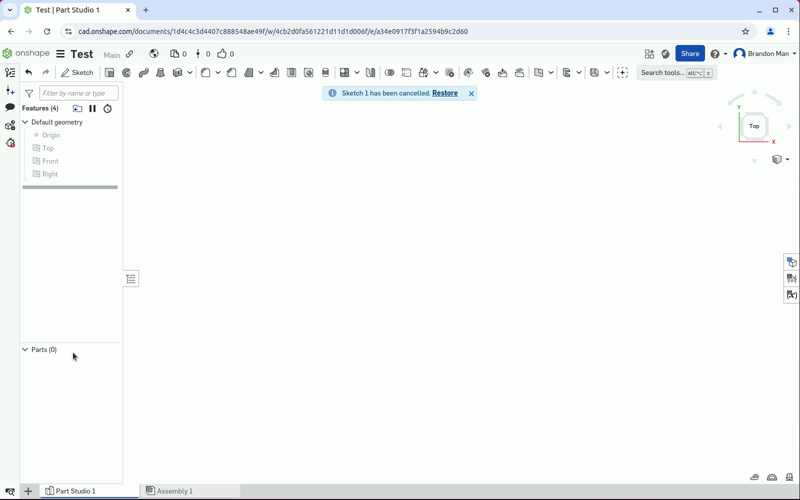
key(space)
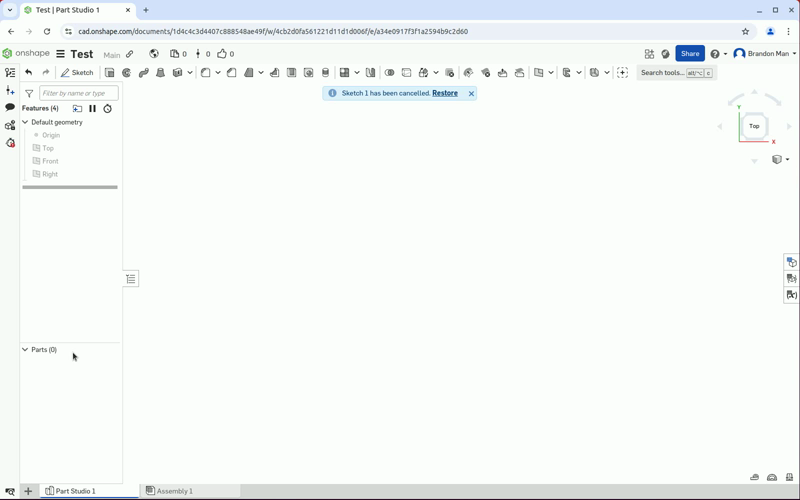
key_down(shift)
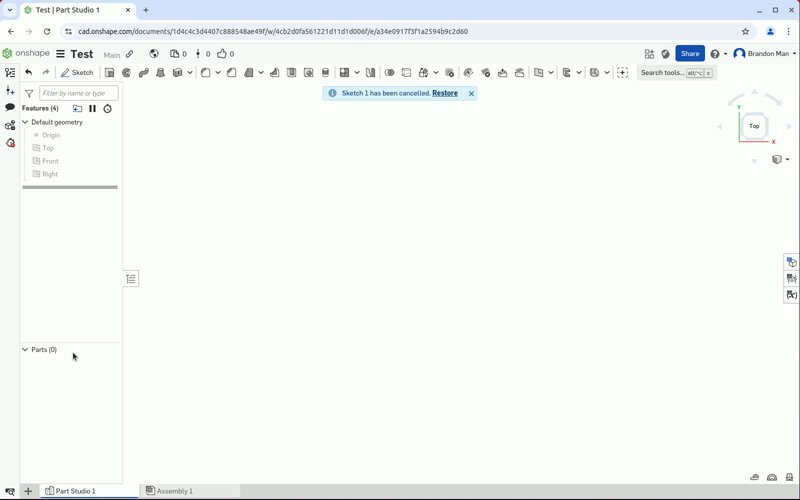
key(up)
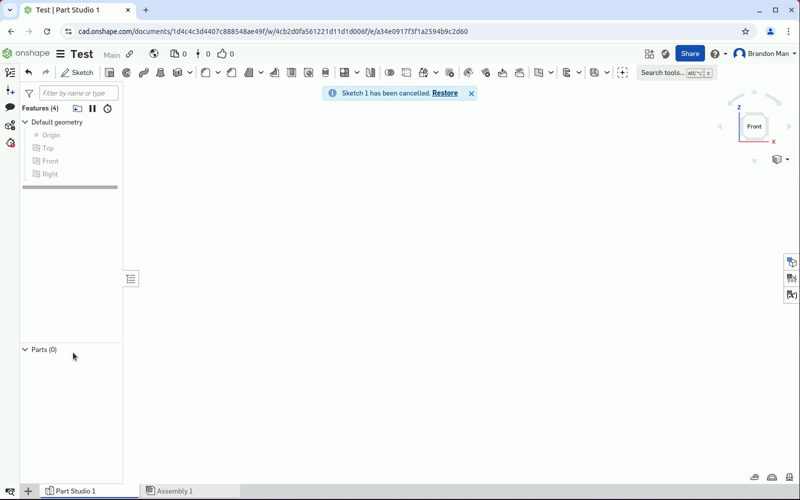
key_up(shift)
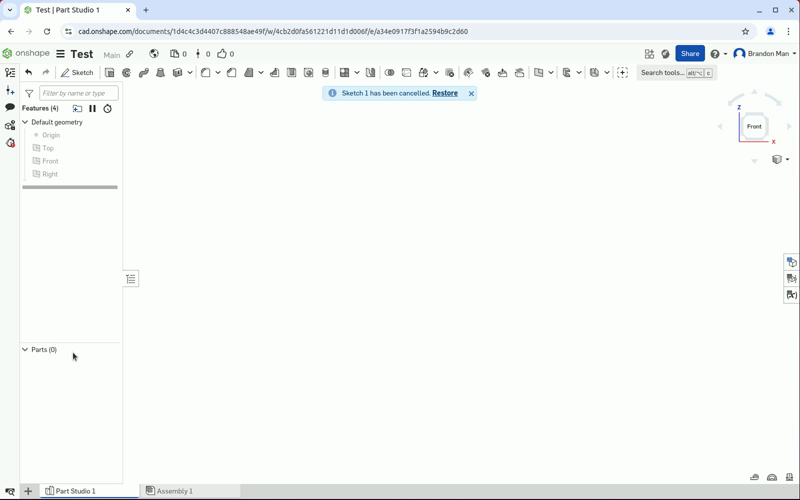
mouse_move(73, 352)
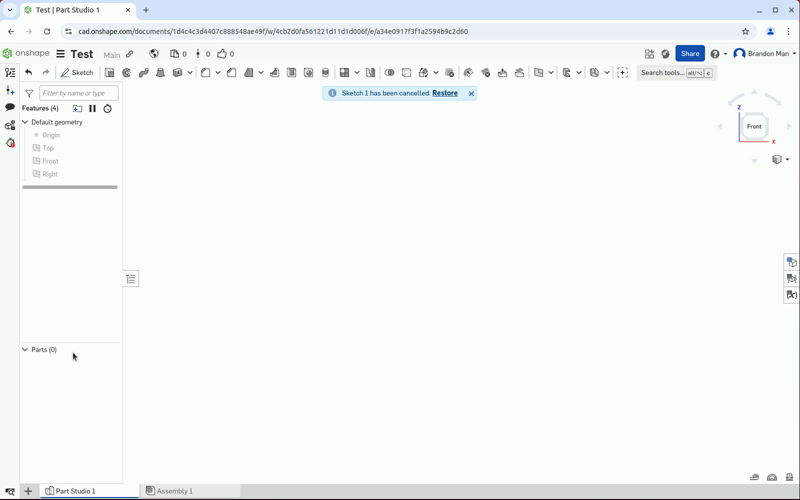
key(shift+y)
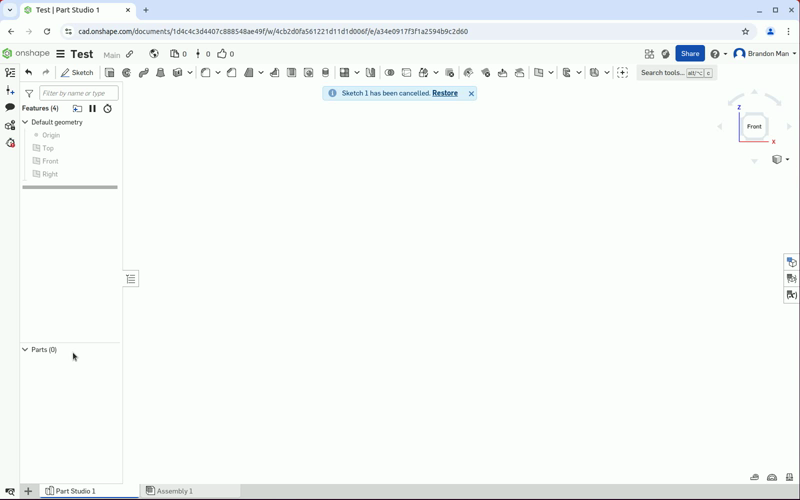
key(shift+s)
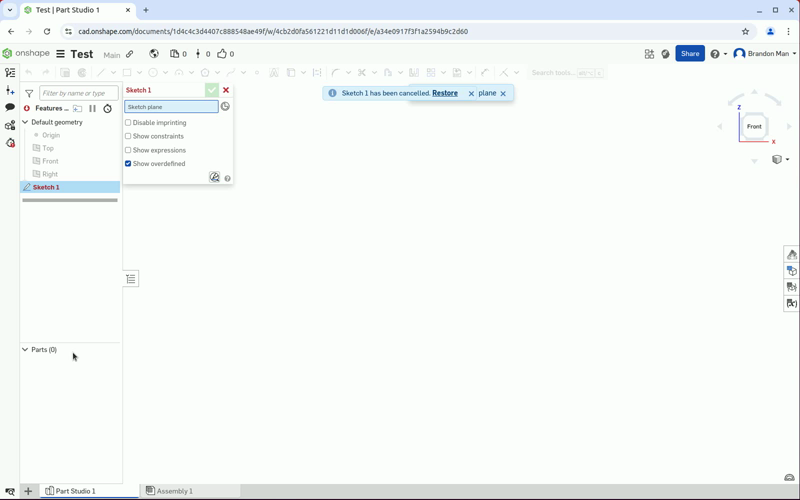
mouse_move(73, 163)
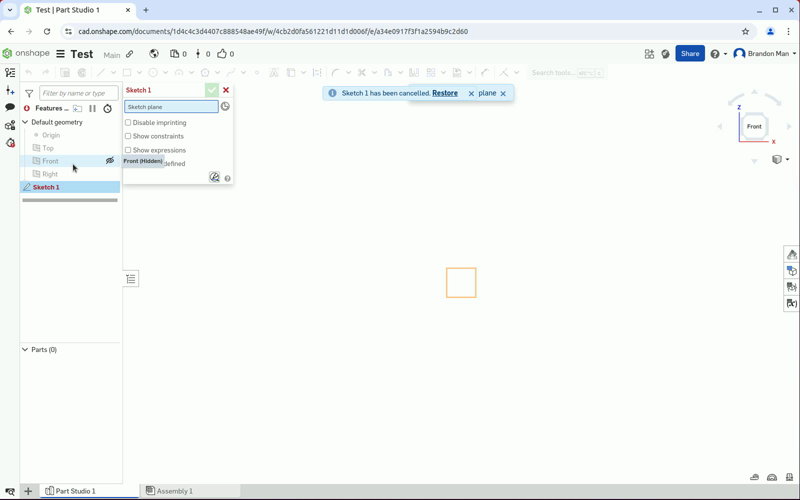
click(73, 163)
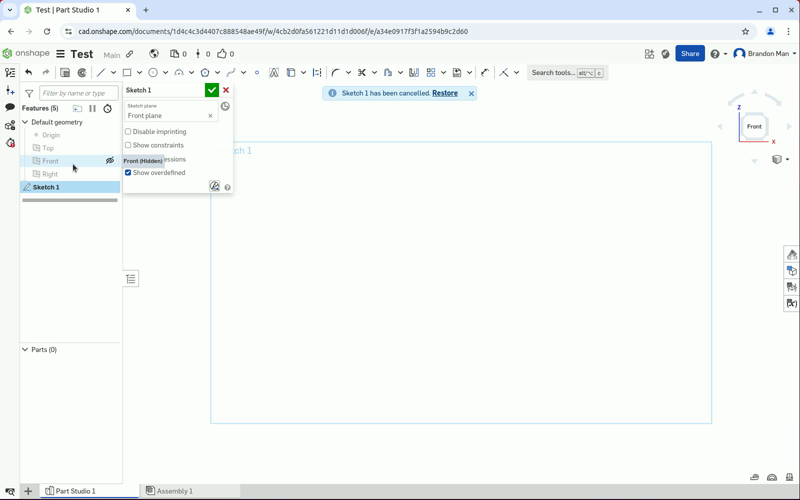
mouse_move(73, 352)
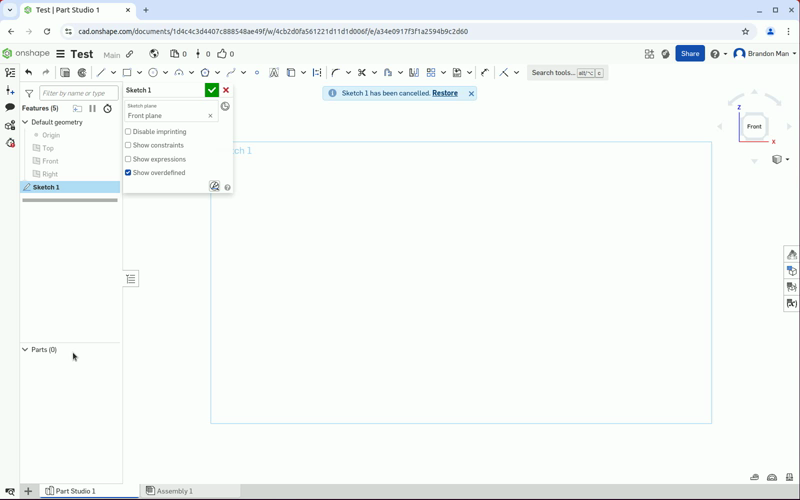
key(y)
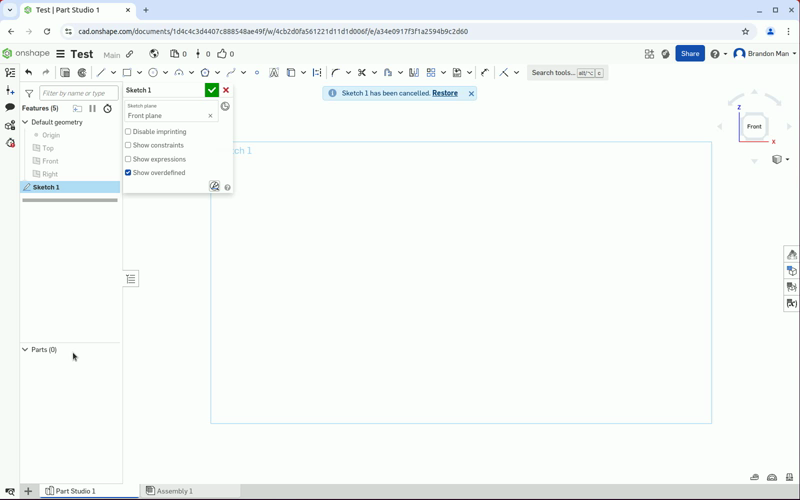
key(c)
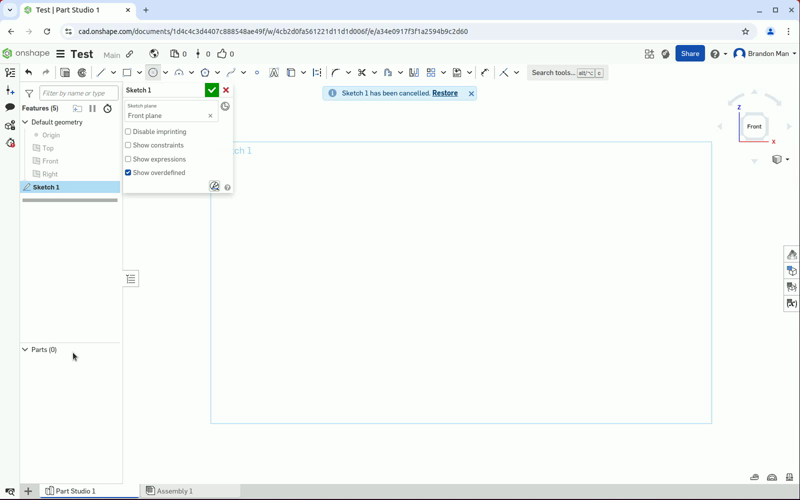
key_down(shift)
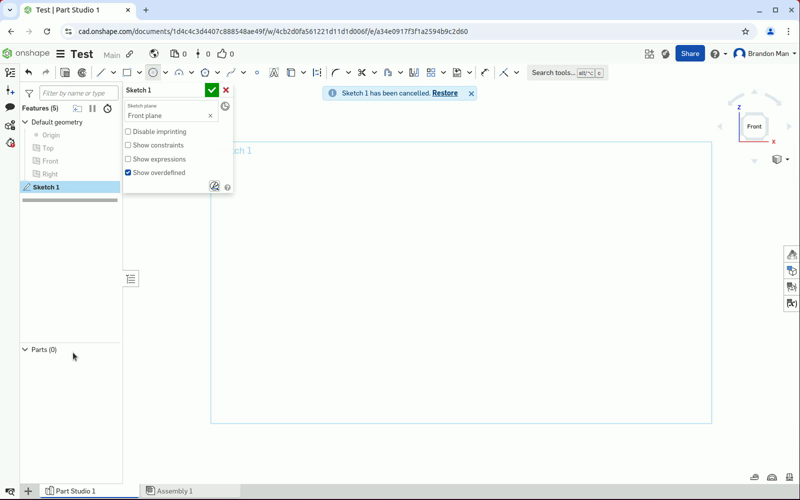
mouse_move(461, 282)
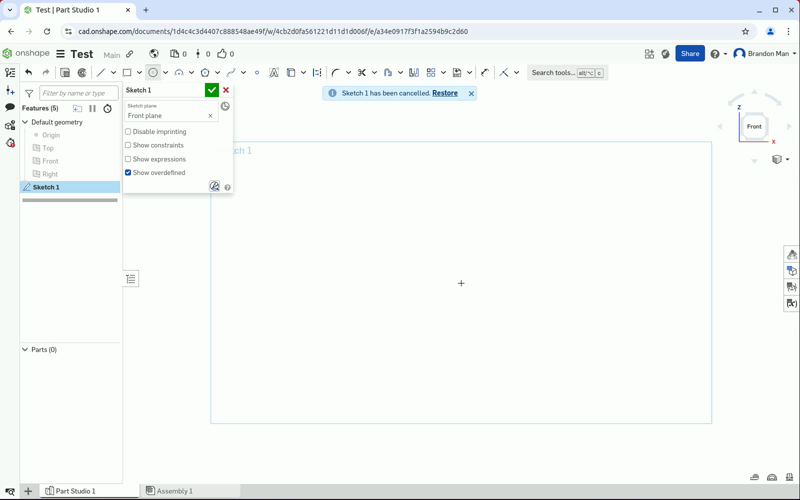
click(461, 282)
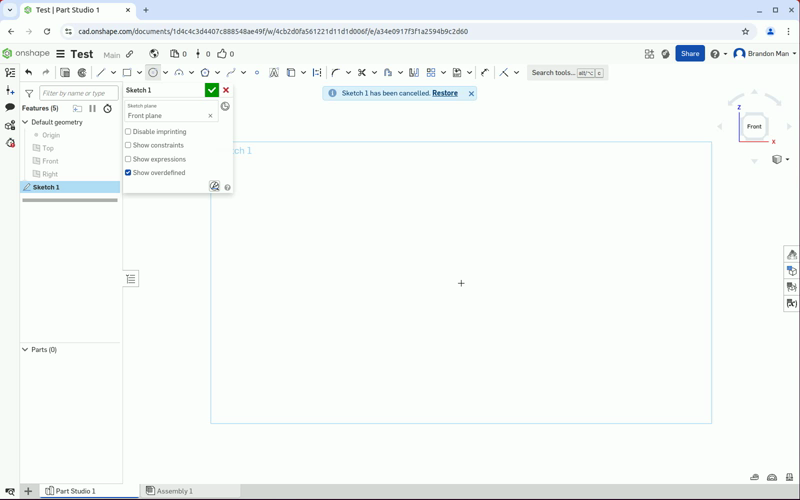
key_up(shift)
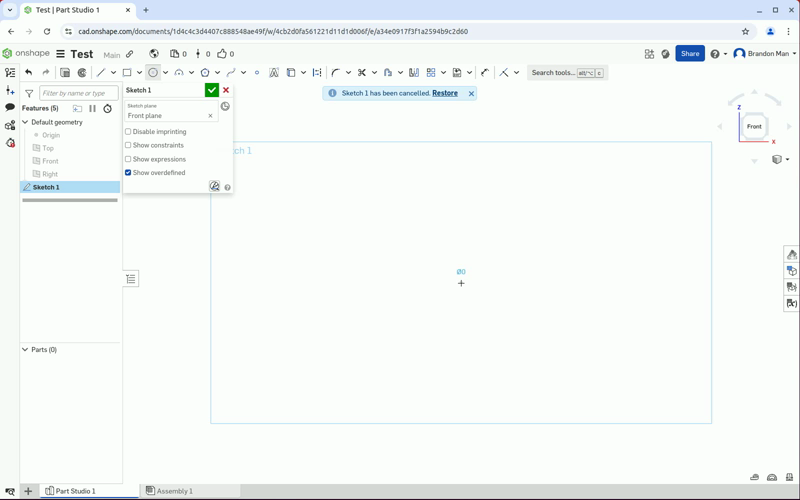
mouse_move(574, 282)
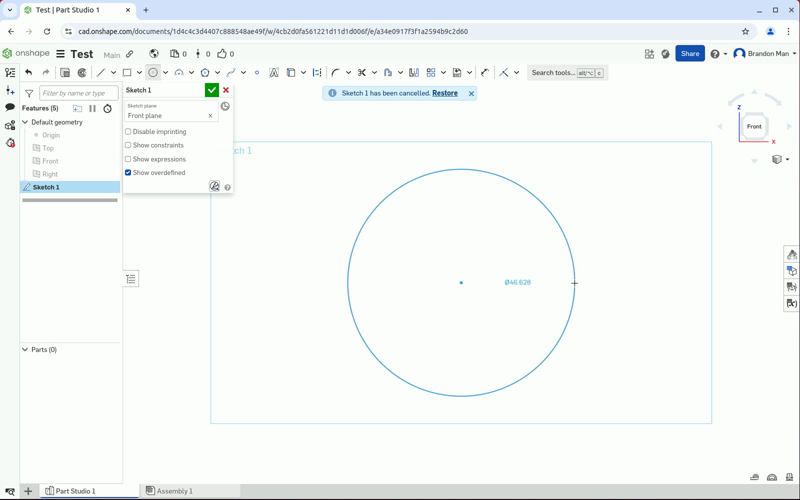
click(574, 282)
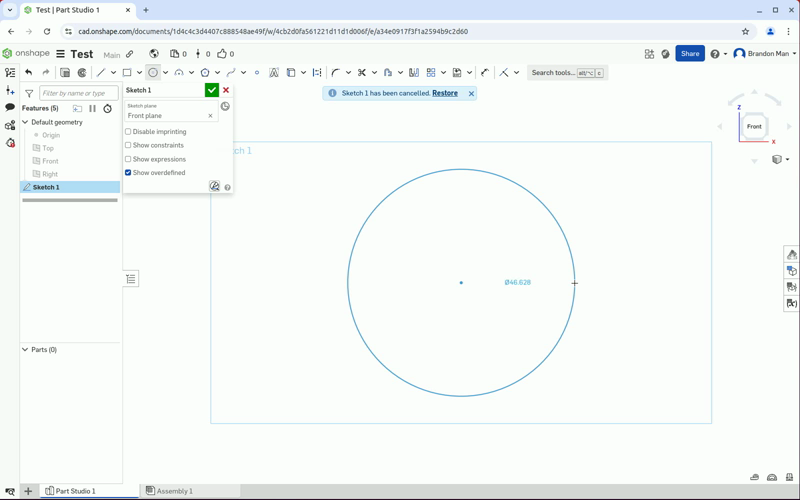
key(esc)
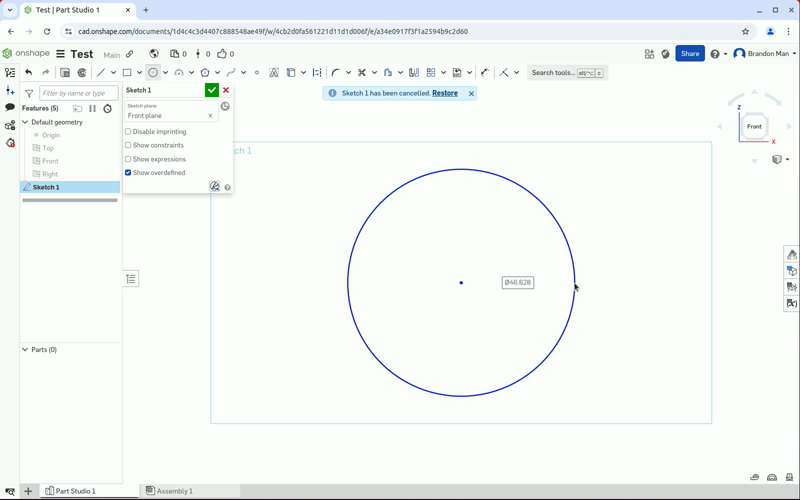
key(c)
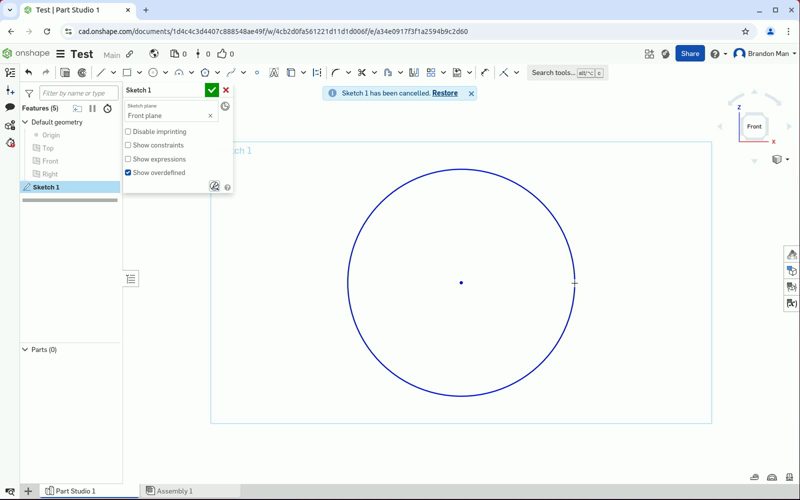
key_down(shift)
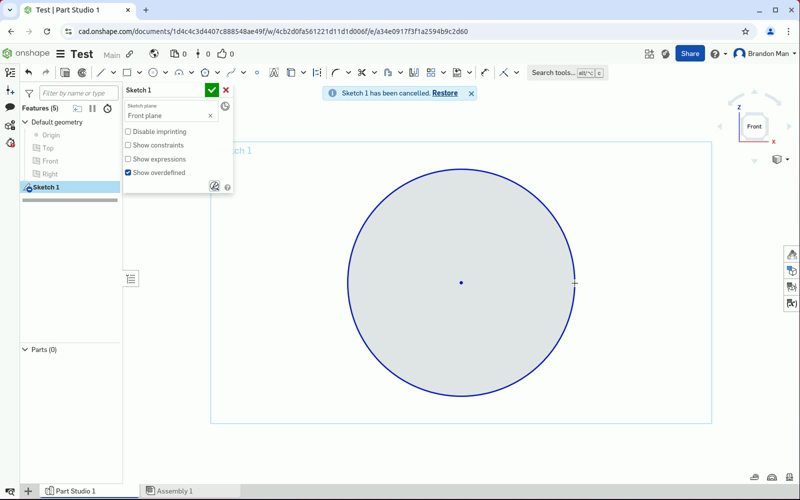
mouse_move(461, 282)
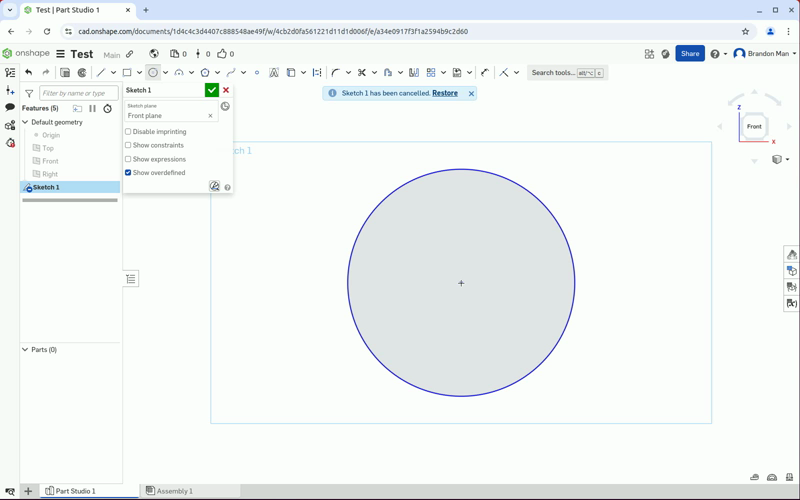
click(461, 282)
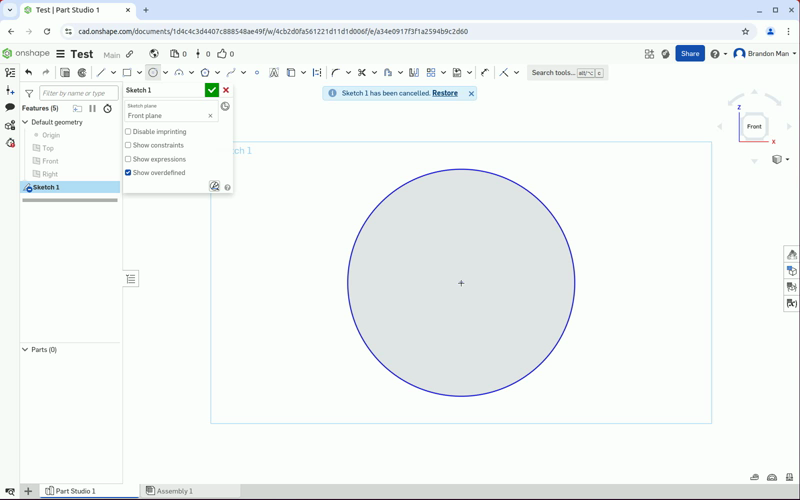
key_up(shift)
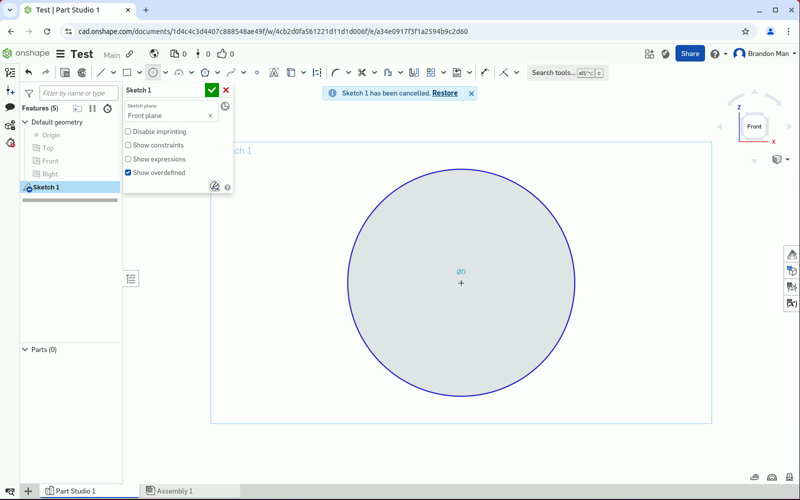
mouse_move(503, 282)
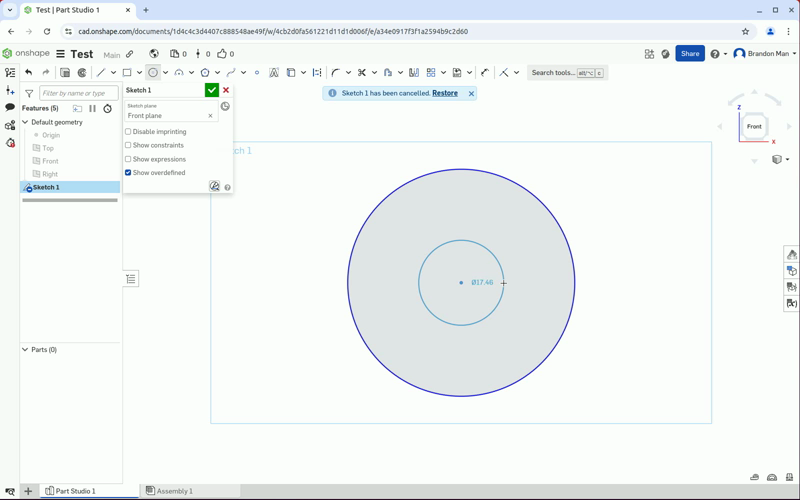
click(503, 282)
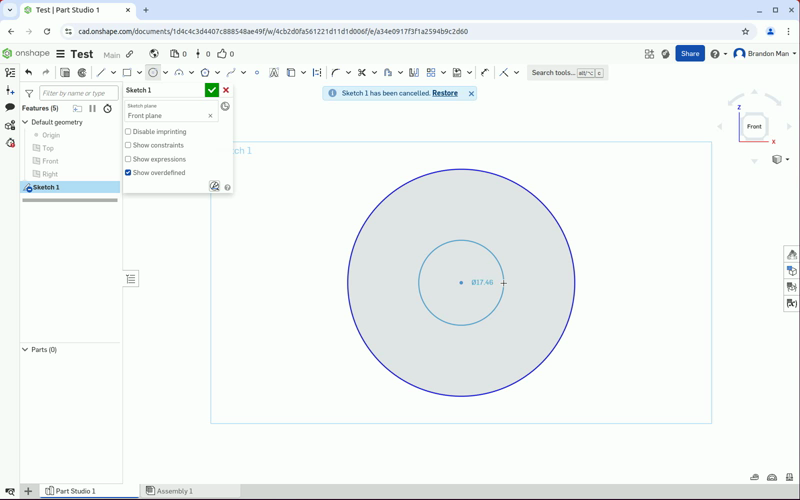
key(esc)
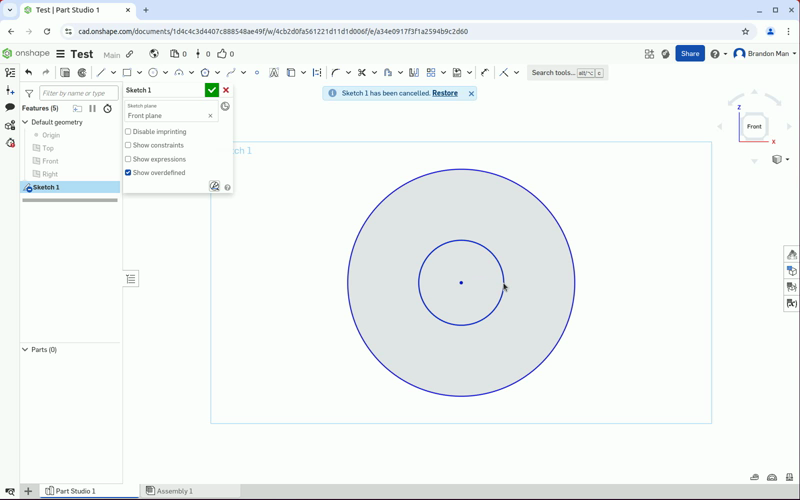
mouse_move(437, 348)
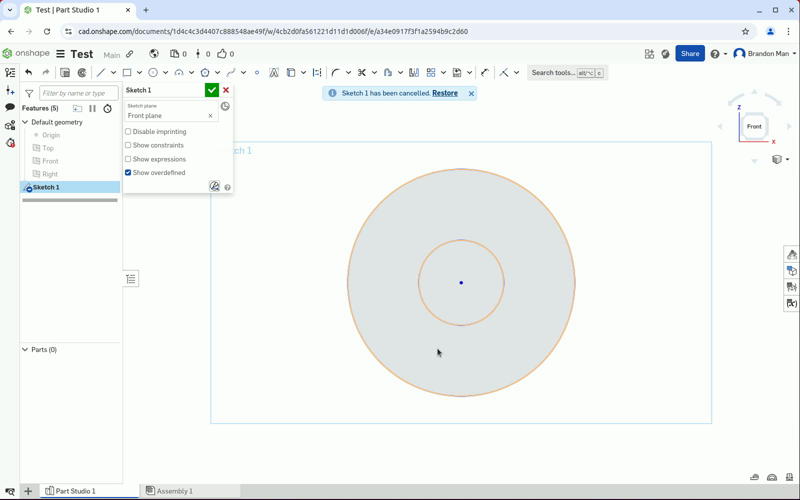
click(437, 348)
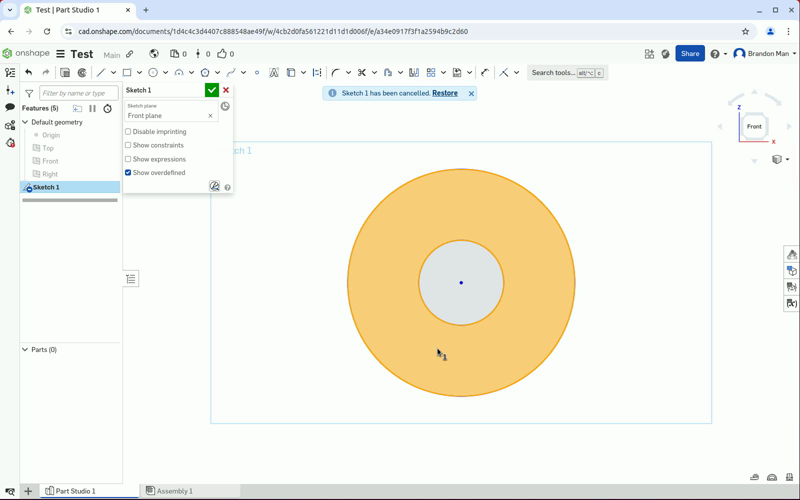
mouse_move(73, 352)
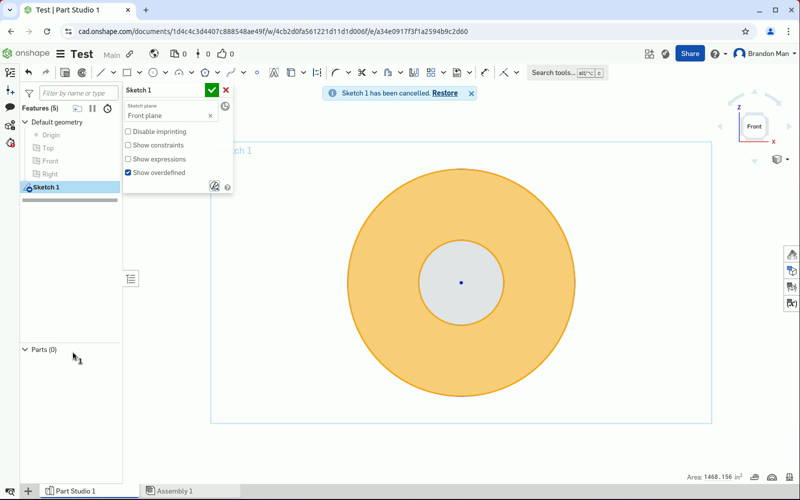
key(shift+y)
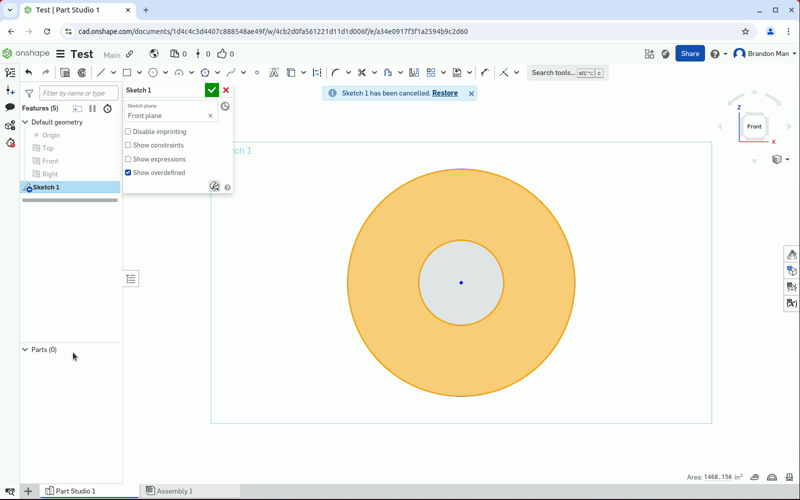
key(shift+e)
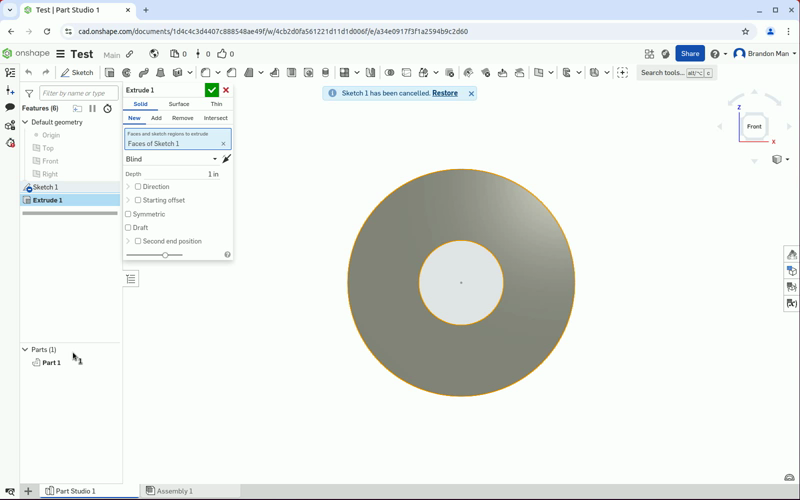
mouse_move(143, 106)
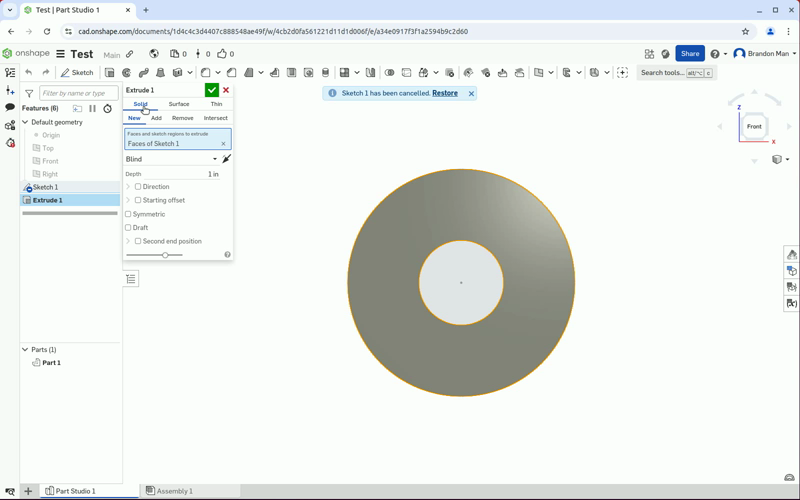
click(143, 106)
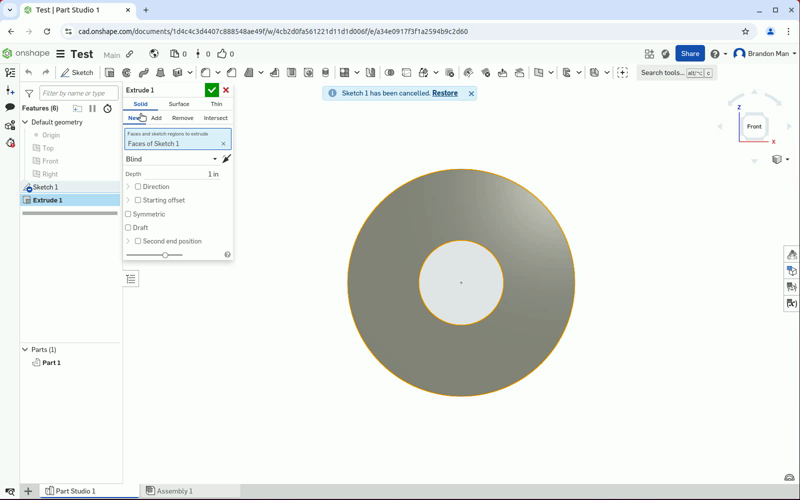
mouse_move(137, 120)
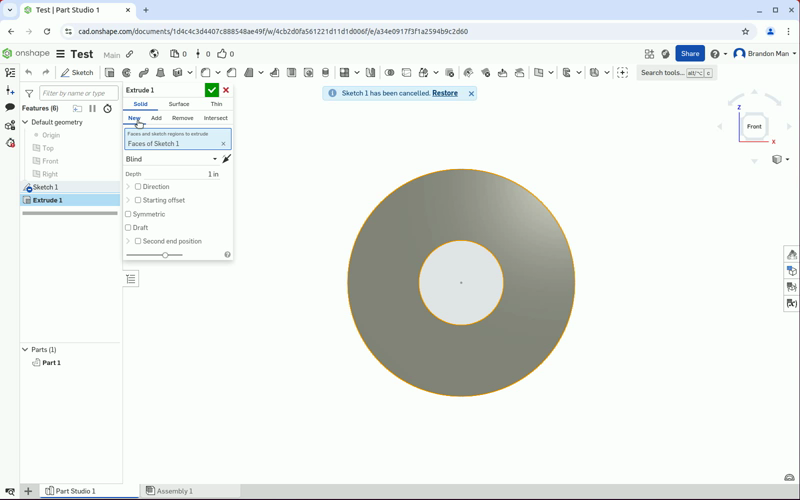
click(137, 120)
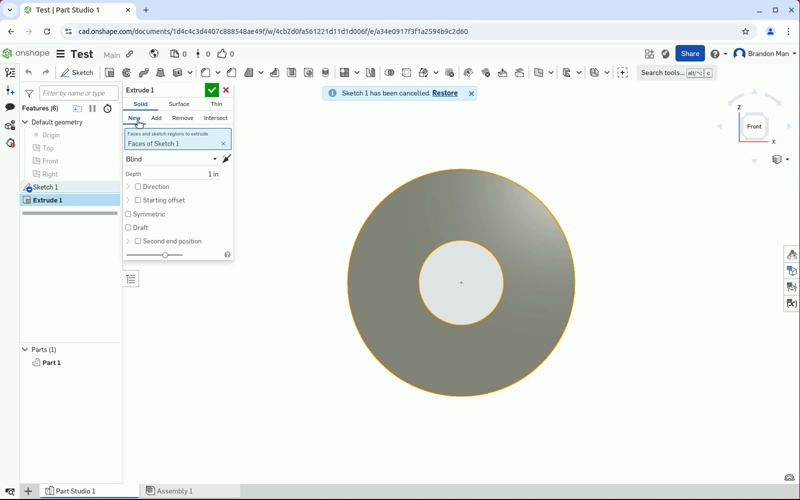
key(tab, 4)
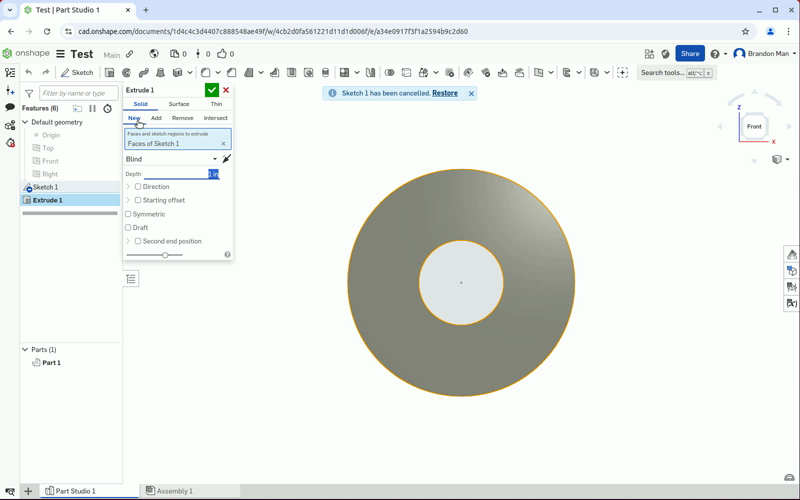
text(14.443)
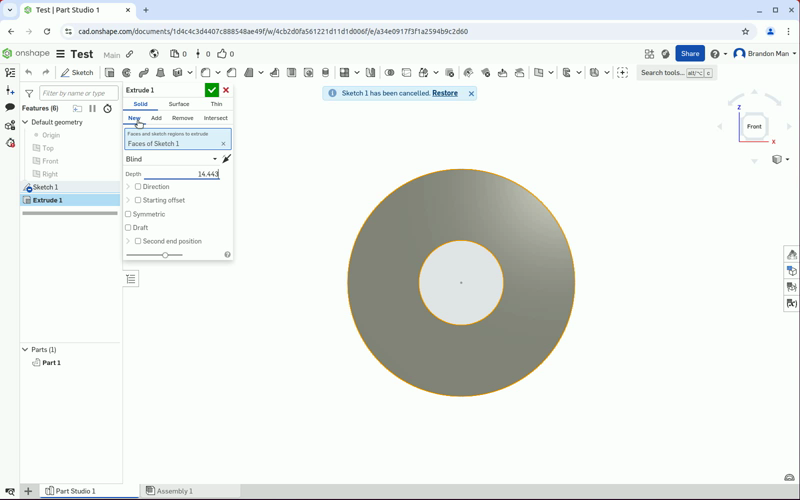
key(enter)
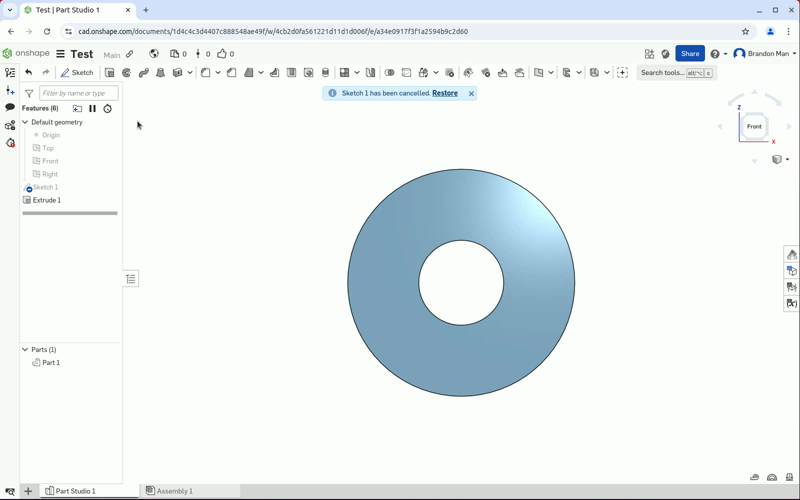
key(shift+h)
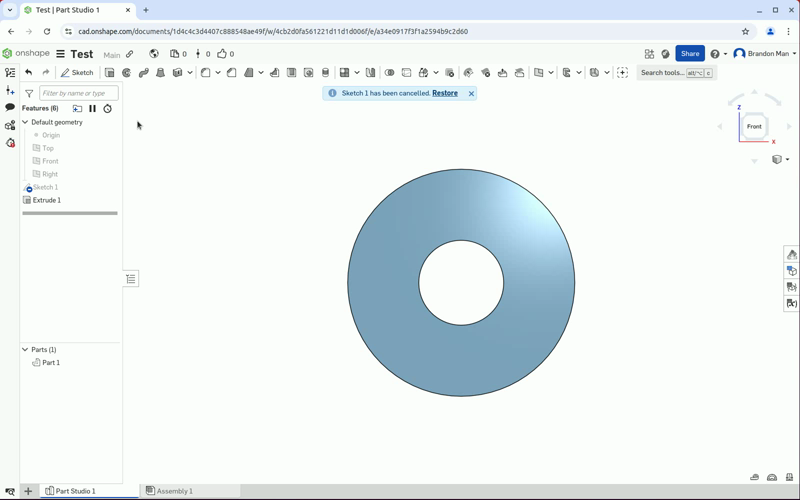
key(shift+h)
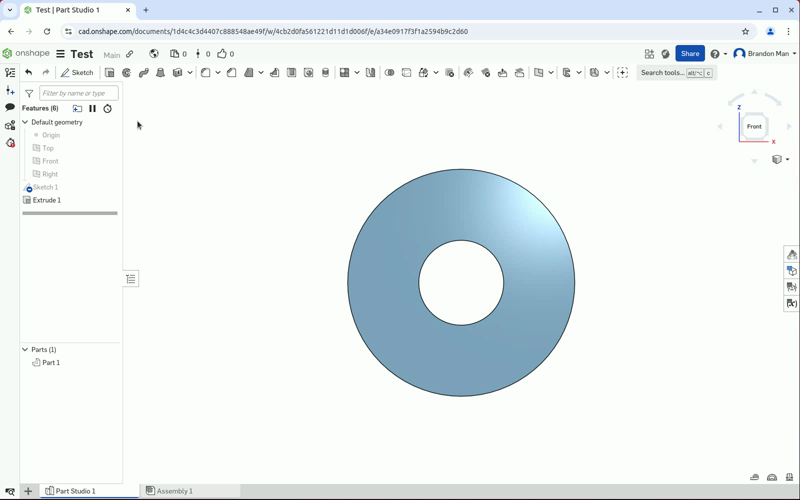
mouse_move(73, 189)
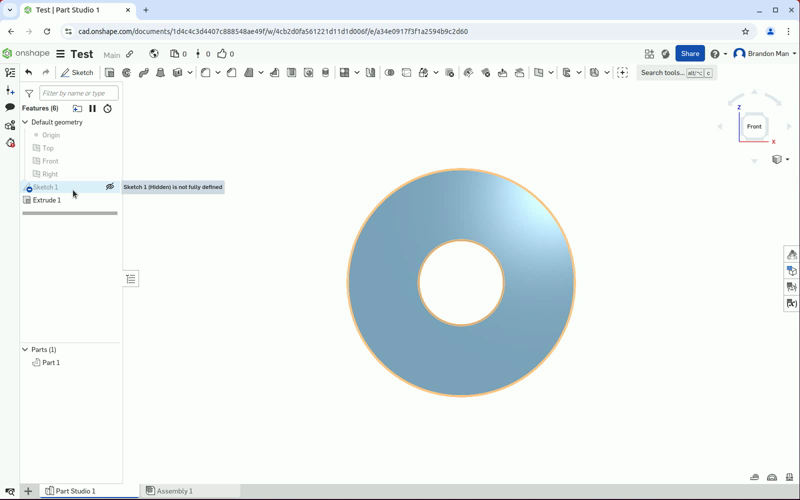
click(73, 189)
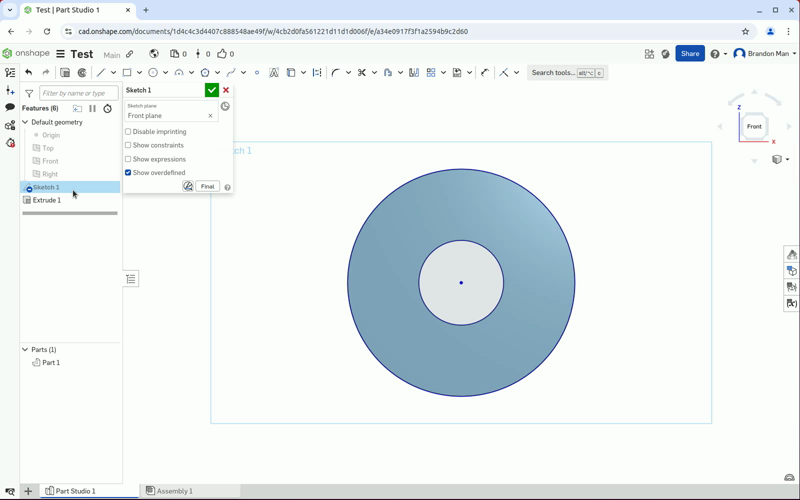
mouse_move(229, 92)
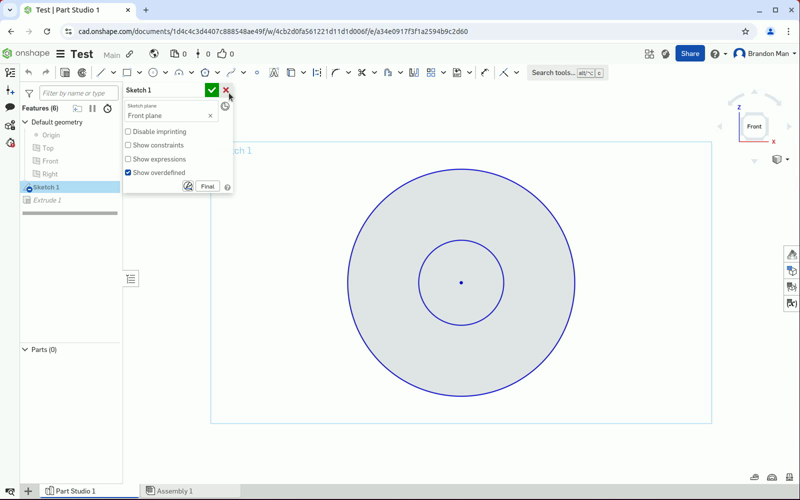
click(229, 92)
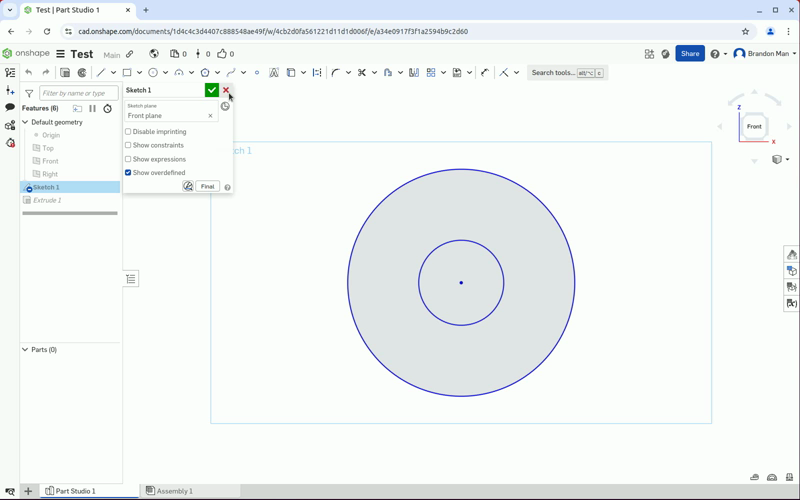
key(shift+s)
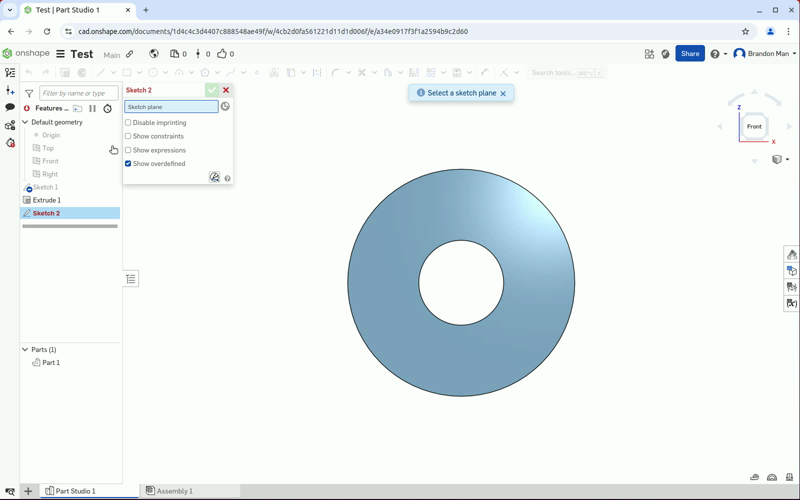
mouse_move(73, 163)
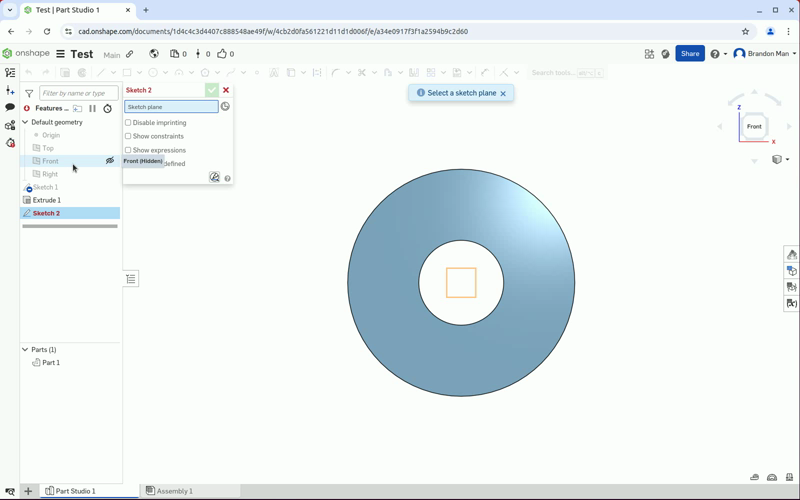
click(73, 163)
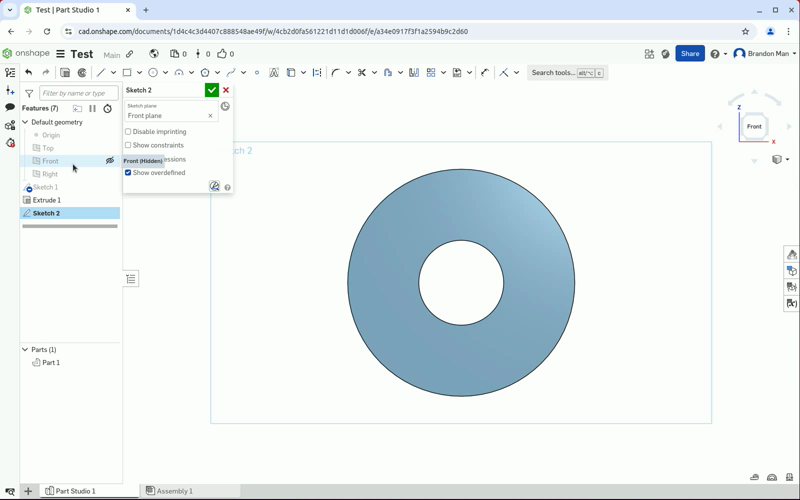
mouse_move(73, 352)
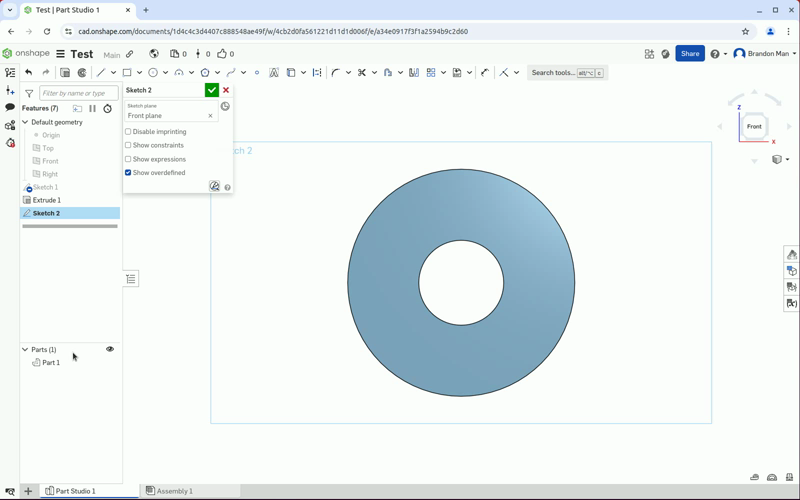
key(y)
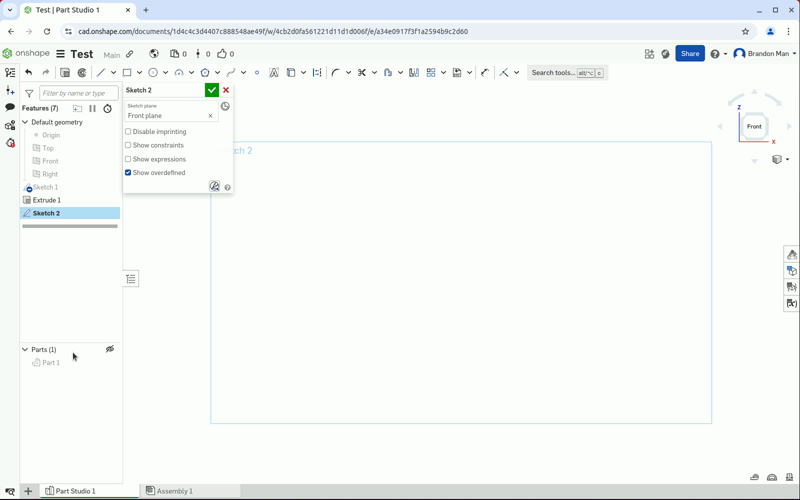
key(c)
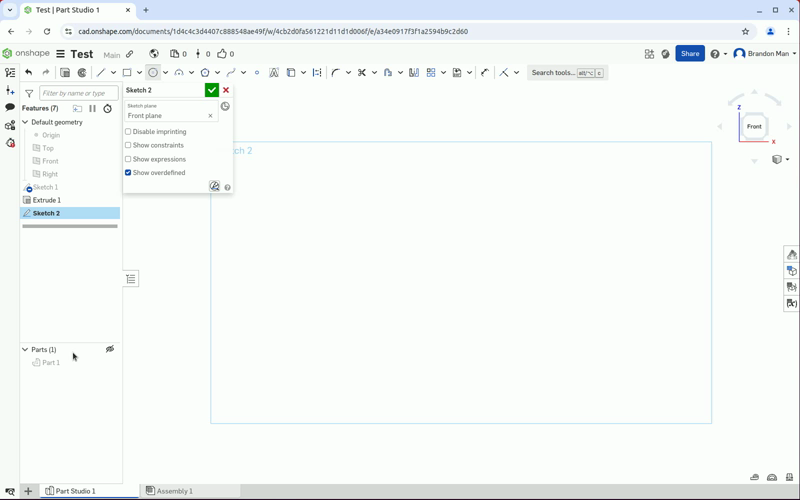
key_down(shift)
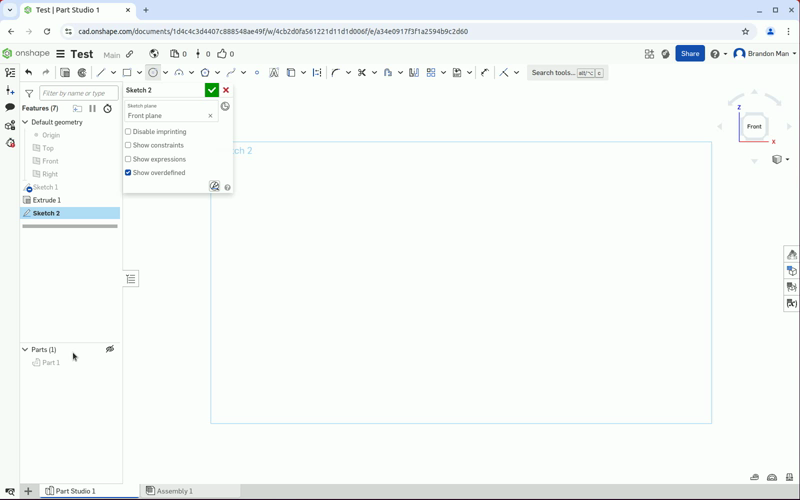
mouse_move(461, 282)
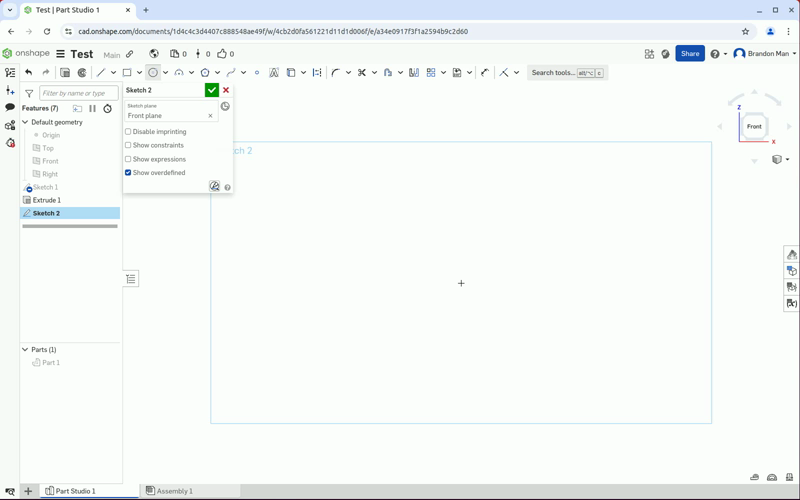
click(461, 282)
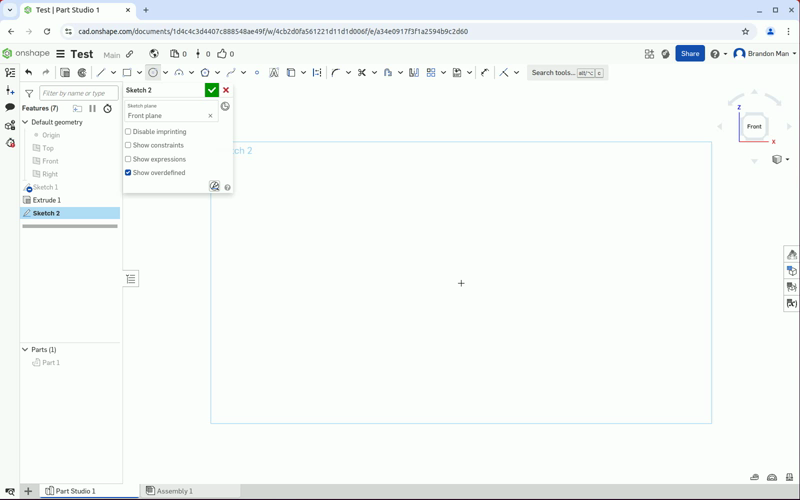
key_up(shift)
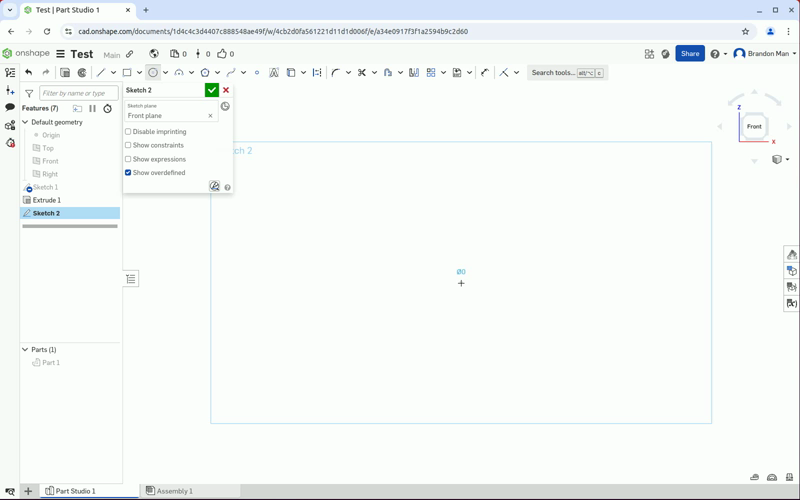
mouse_move(504, 282)
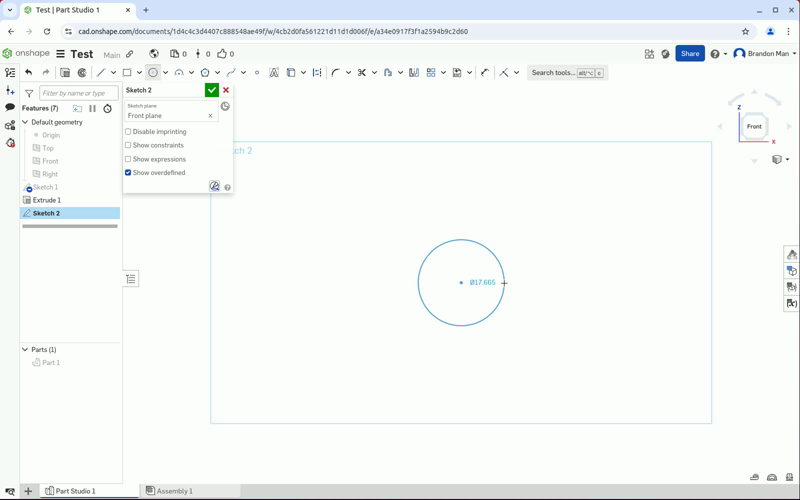
click(504, 282)
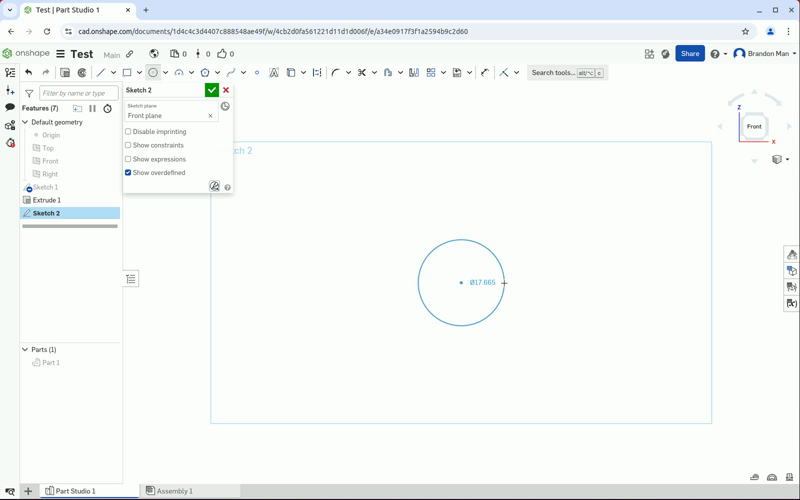
key(esc)
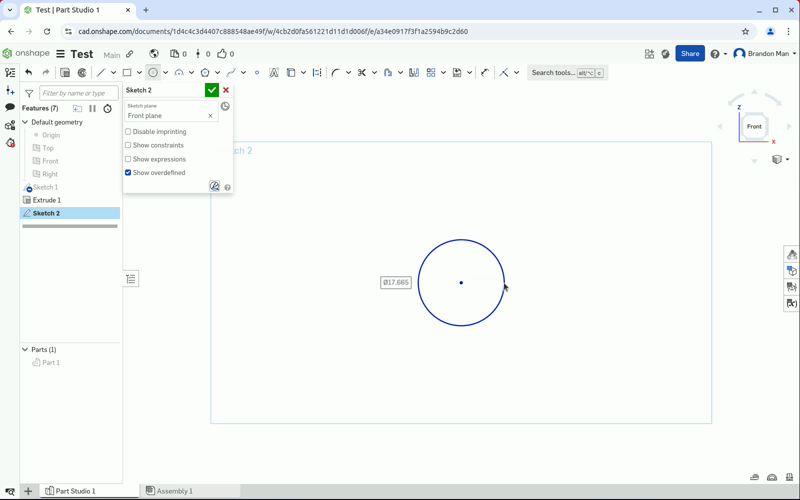
mouse_move(465, 290)
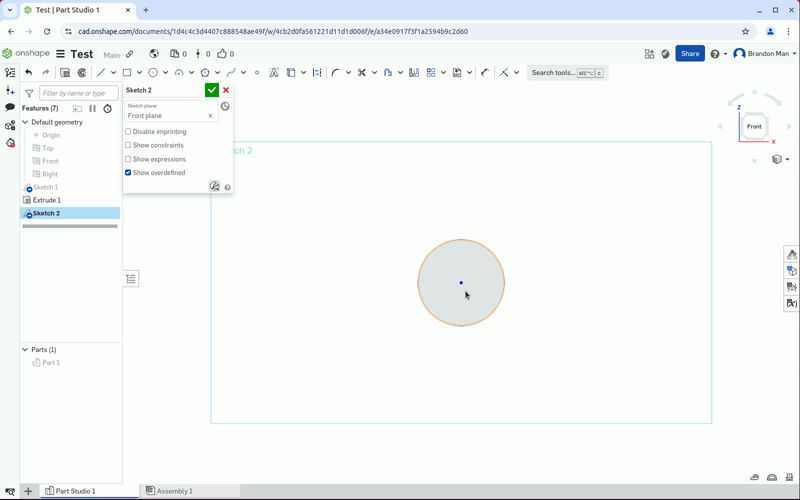
click(465, 290)
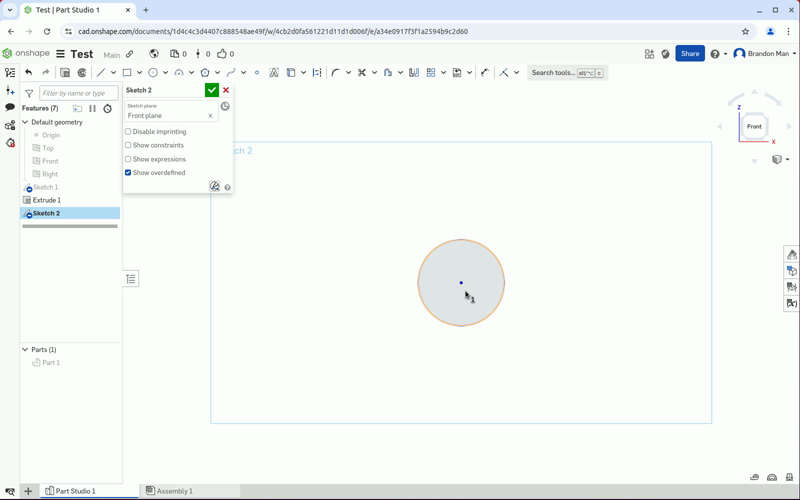
mouse_move(73, 352)
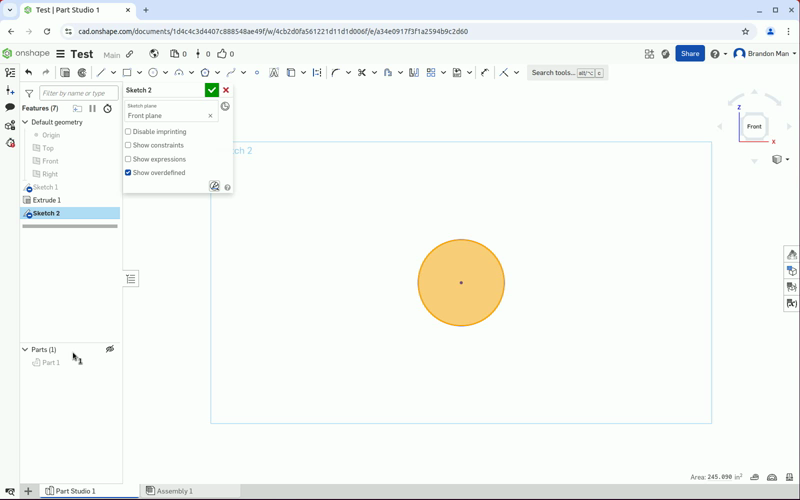
key(shift+y)
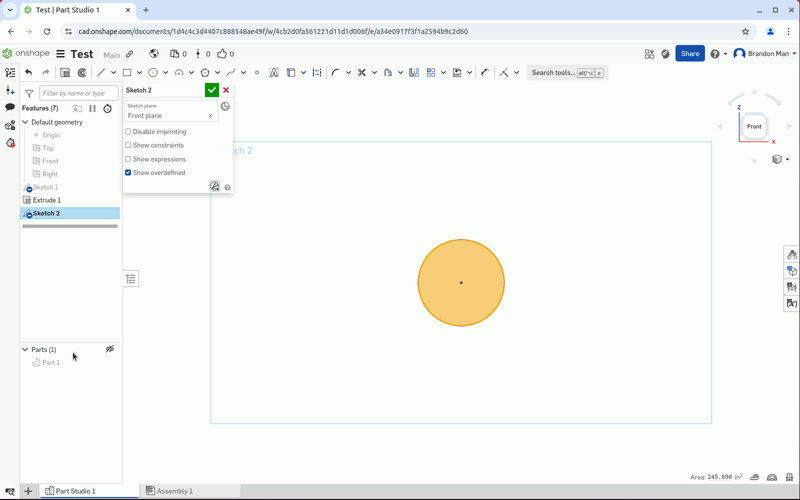
key(shift+e)
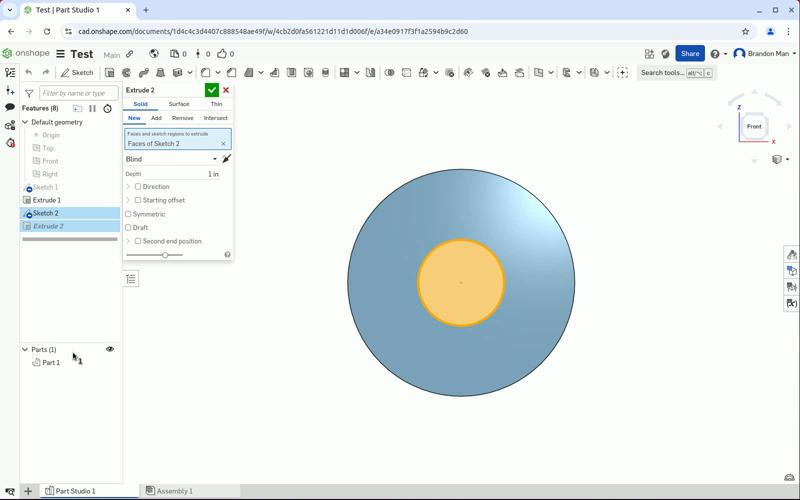
mouse_move(143, 106)
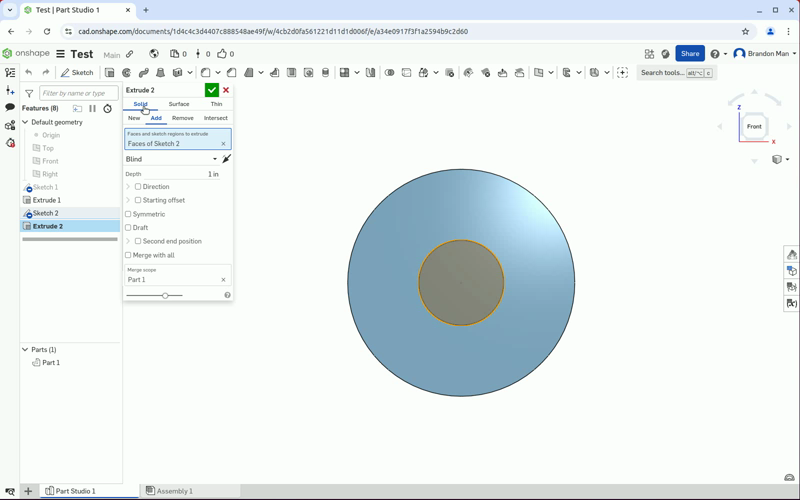
click(143, 106)
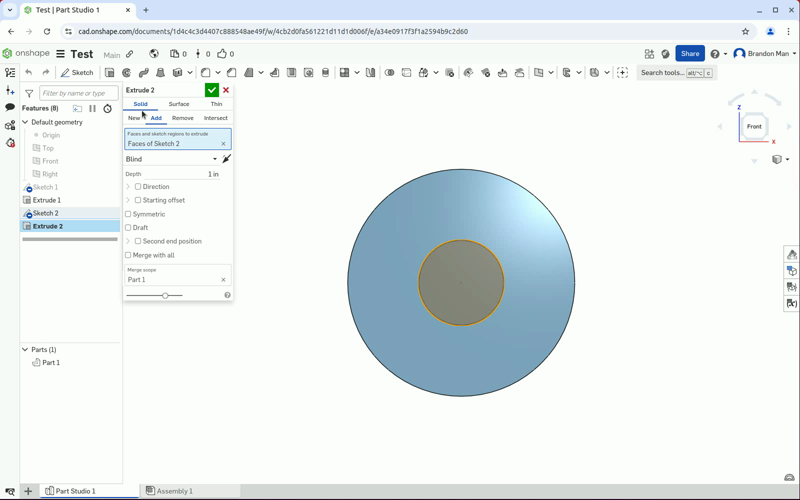
mouse_move(137, 120)
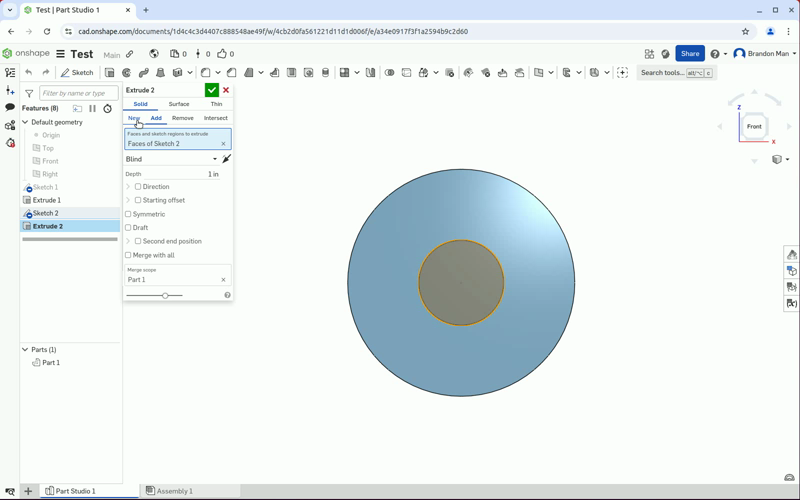
click(137, 120)
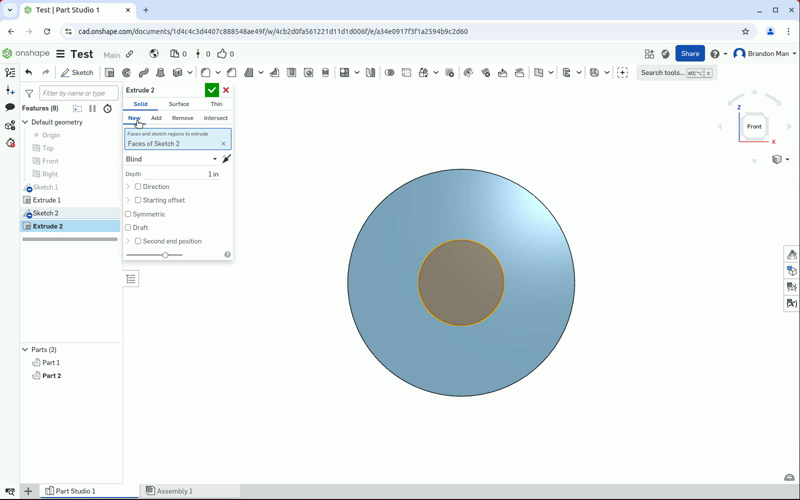
key(tab, 4)
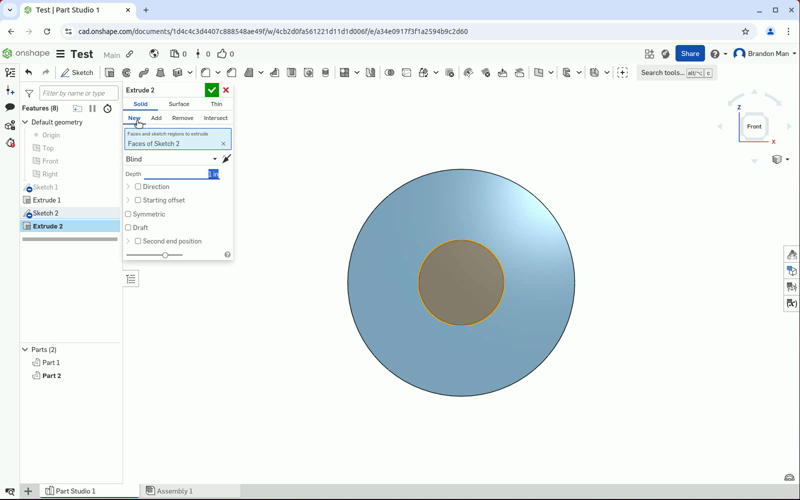
text(14.443)
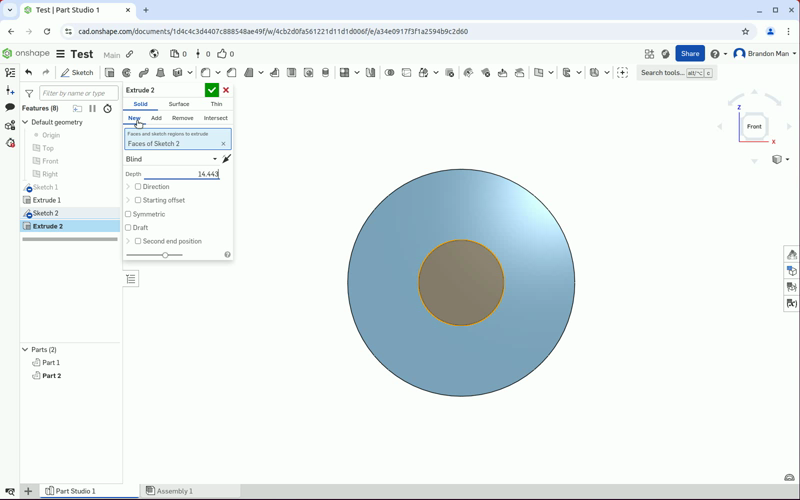
key(enter)
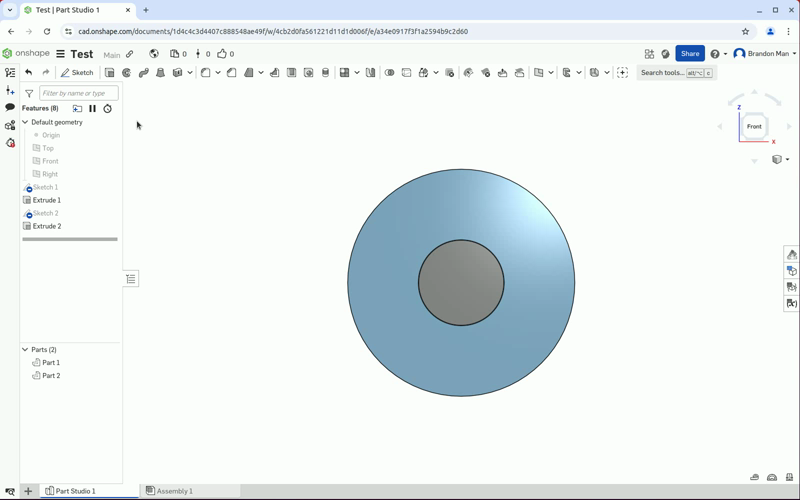
key(shift+h)
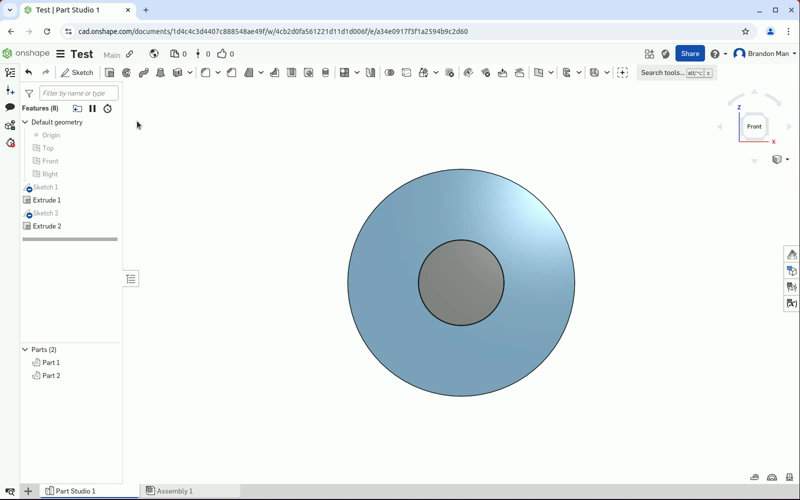
key(shift+h)
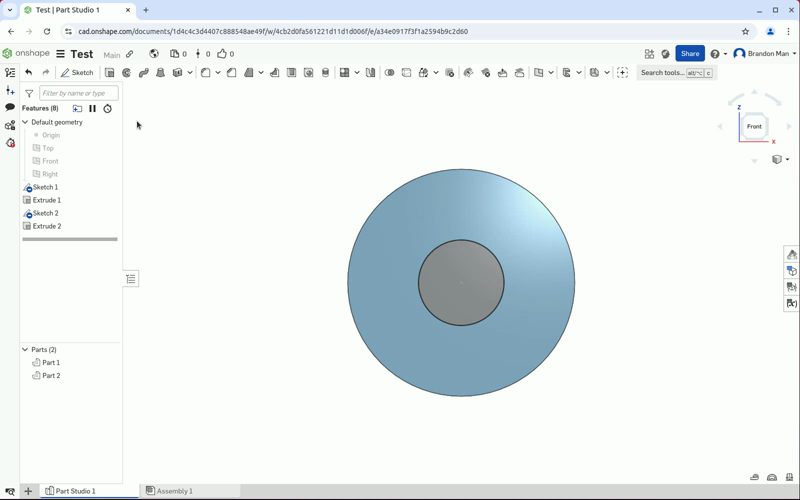
key(shift+7)
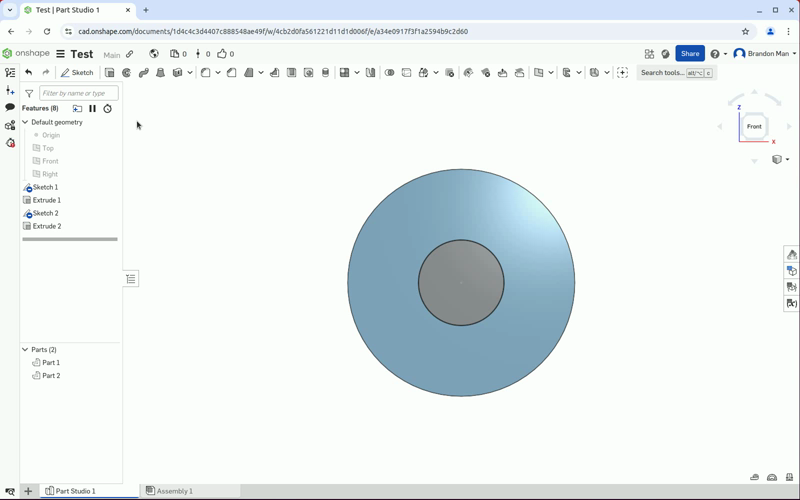
key(left, 2)
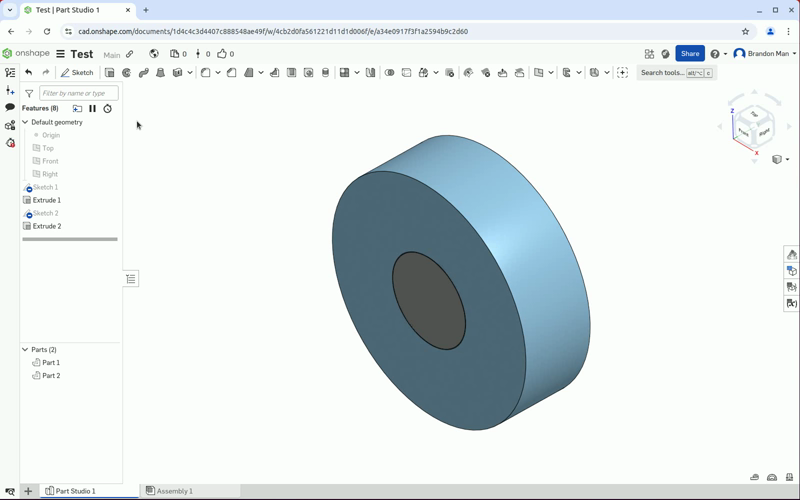
key(down, 2)
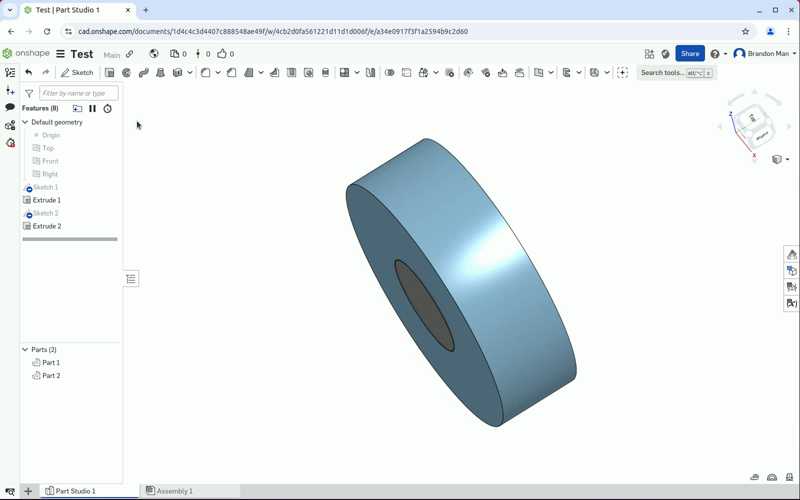
key(up, 2)
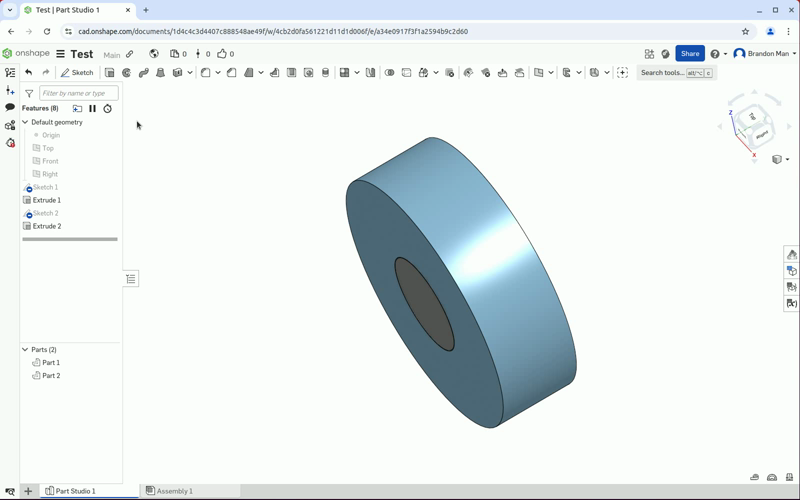
key(right, 2)
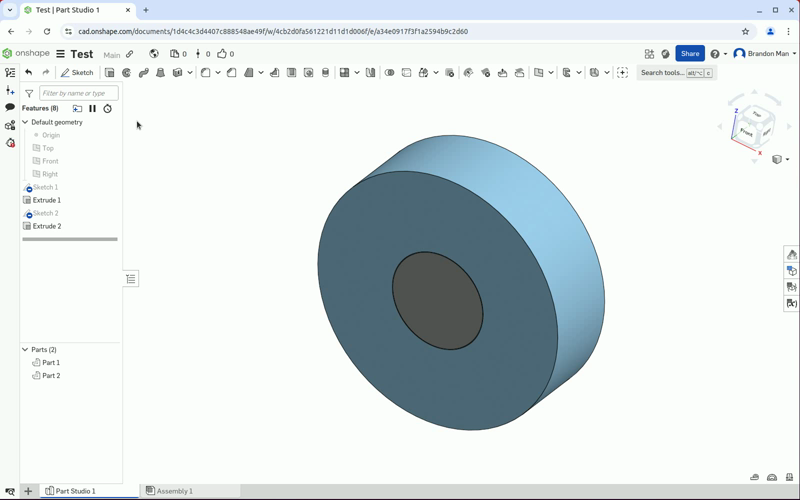
mouse_move(73, 189)
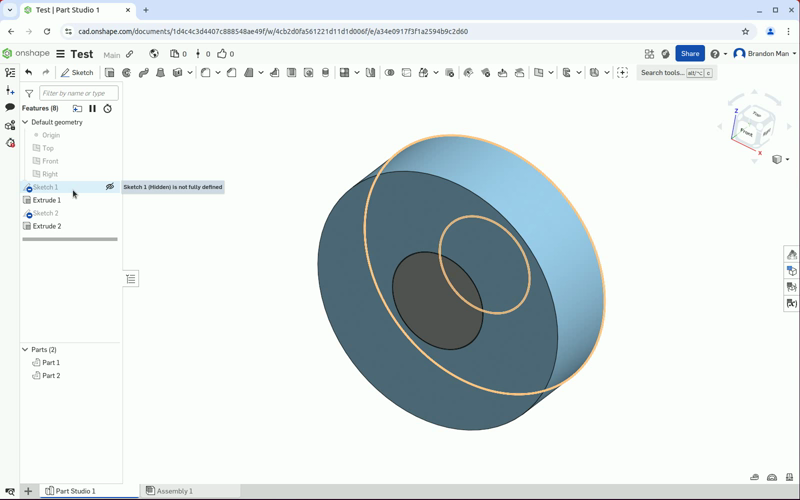
click(73, 189)